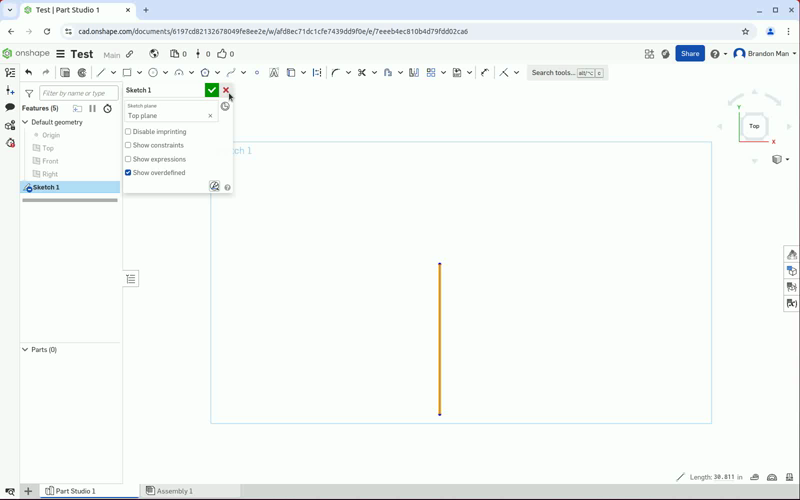
key(shift+h)
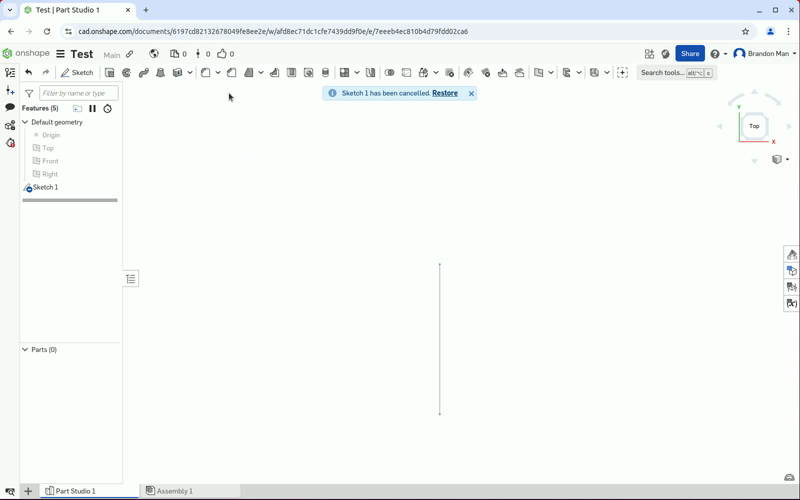
key(shift+s)
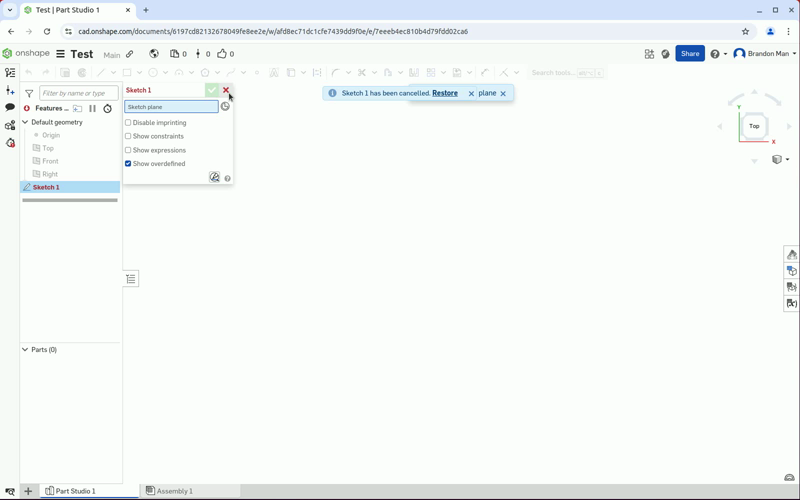
mouse_move(73, 150)
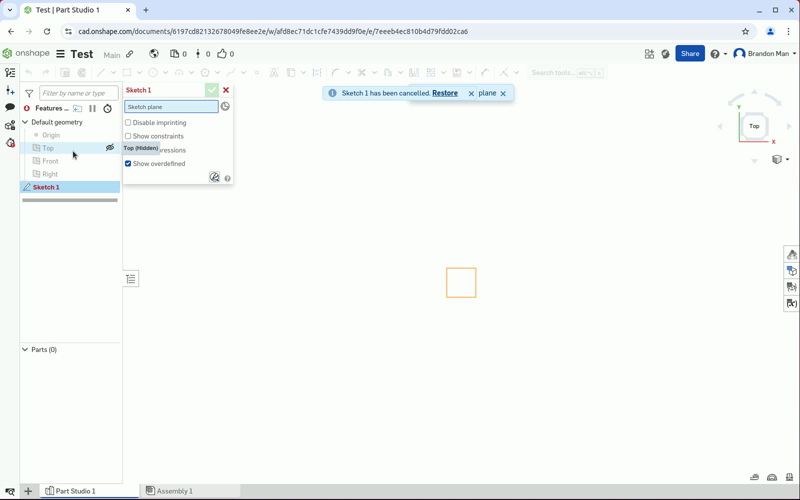
click(73, 150)
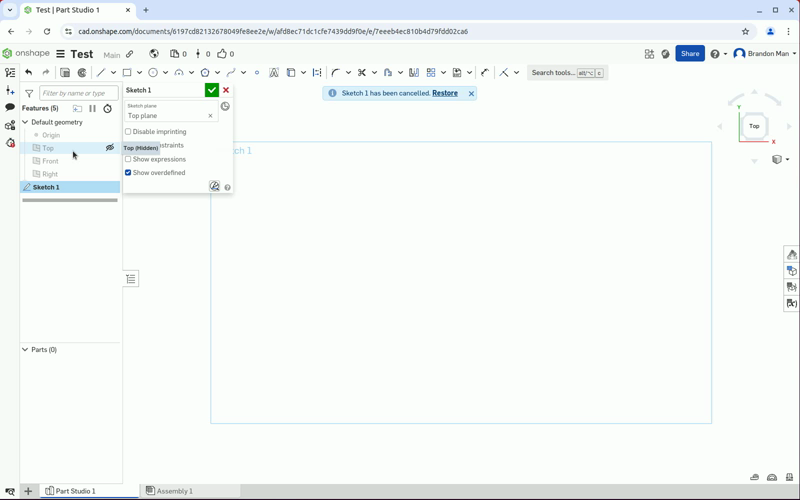
mouse_move(73, 352)
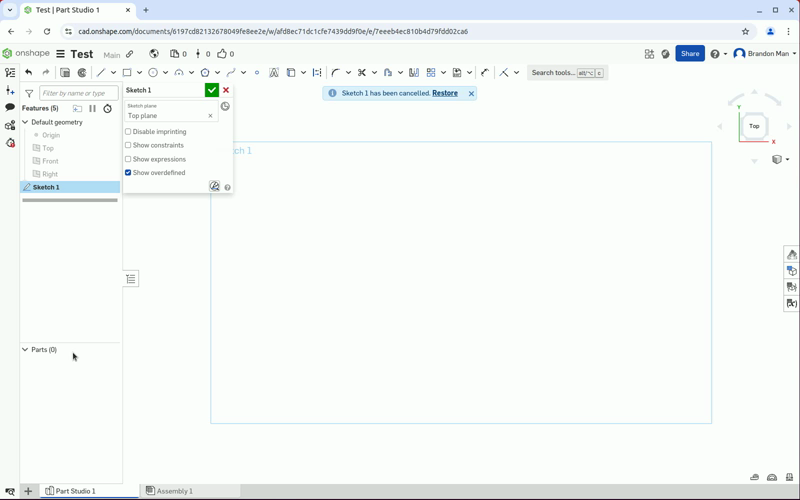
key(y)
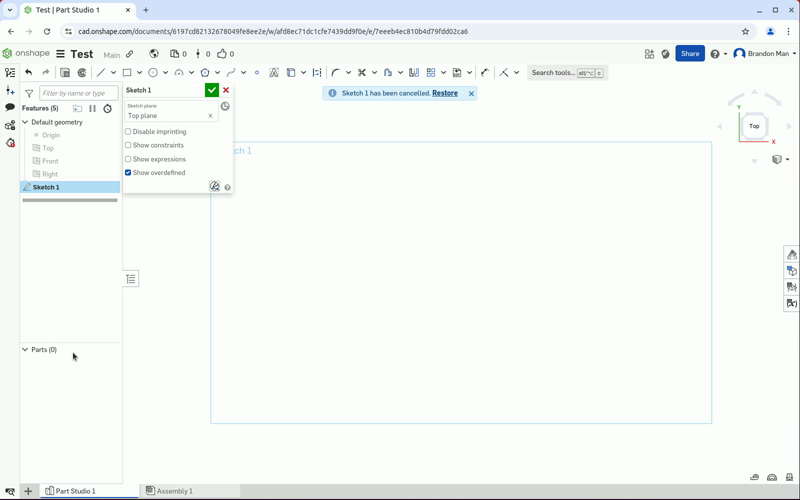
key(l)
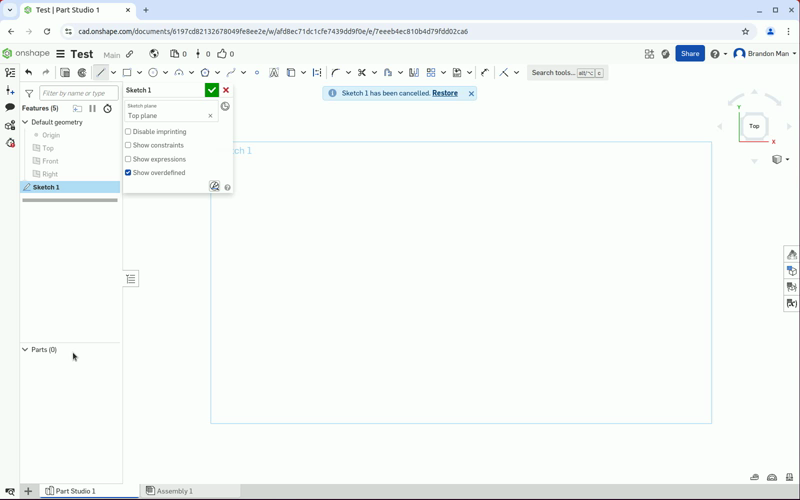
key_down(shift)
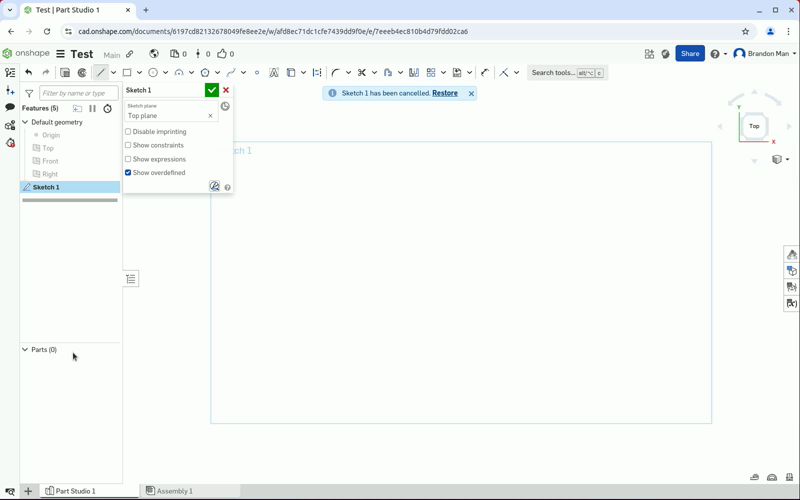
mouse_move(399, 356)
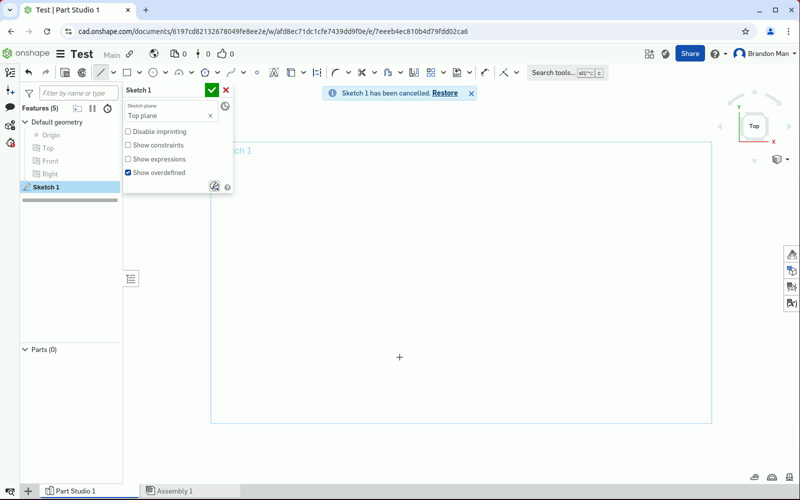
click(399, 356)
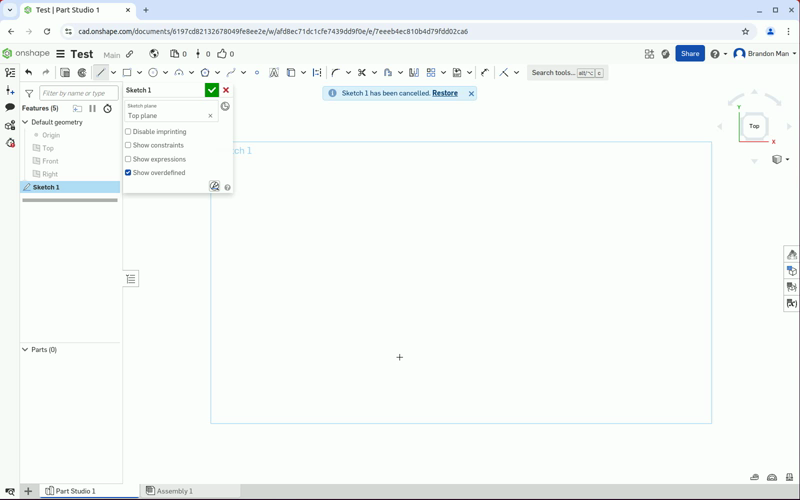
key_up(shift)
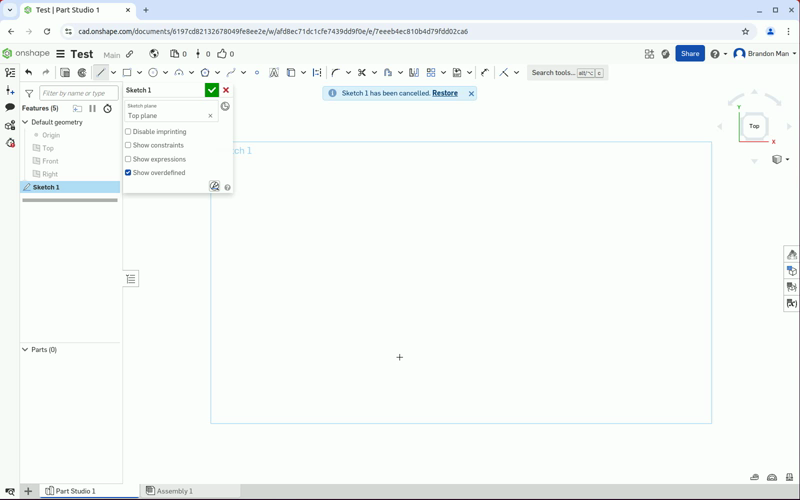
key_down(shift)
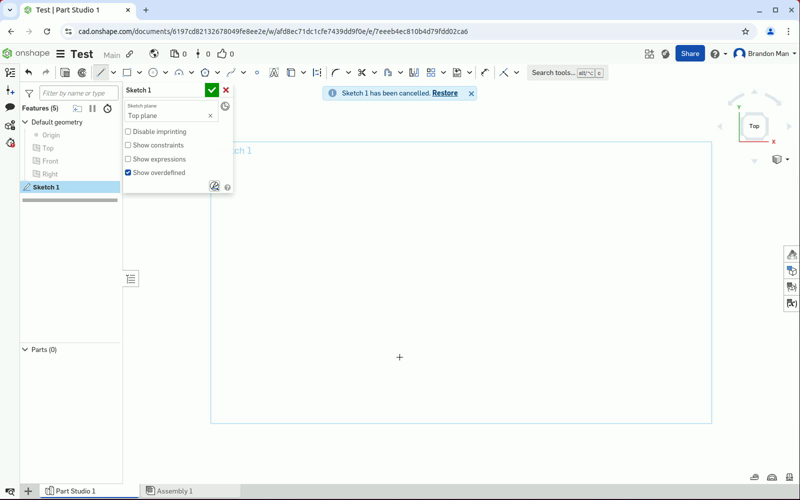
mouse_move(520, 356)
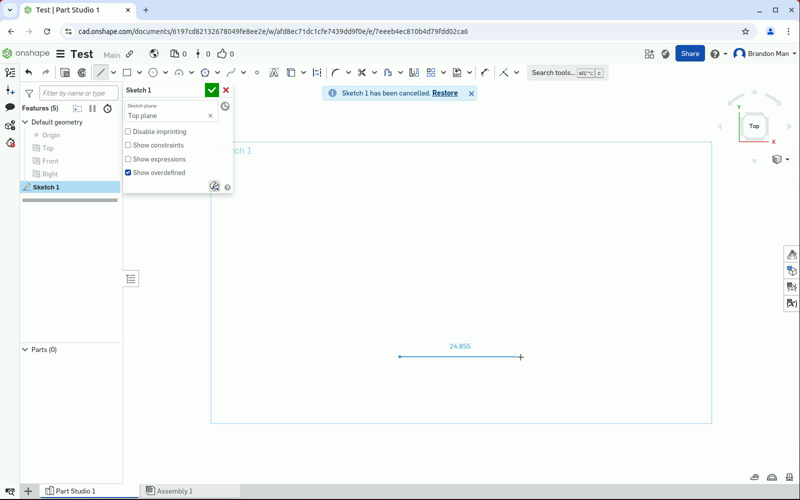
click(520, 356)
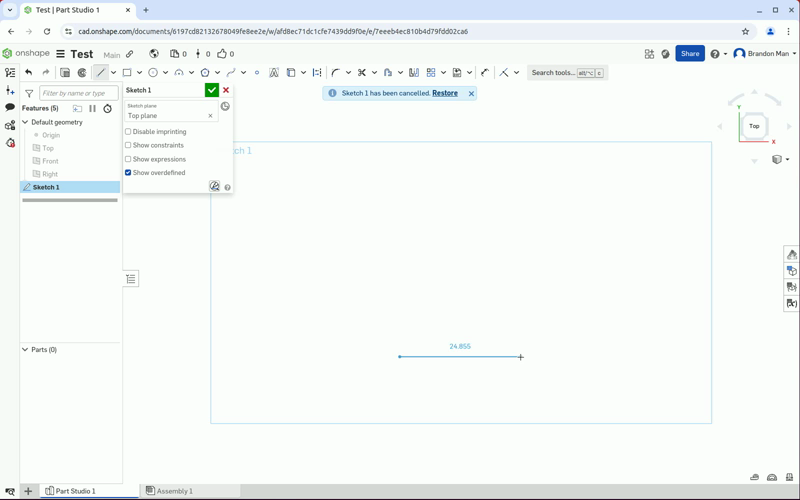
key_up(shift)
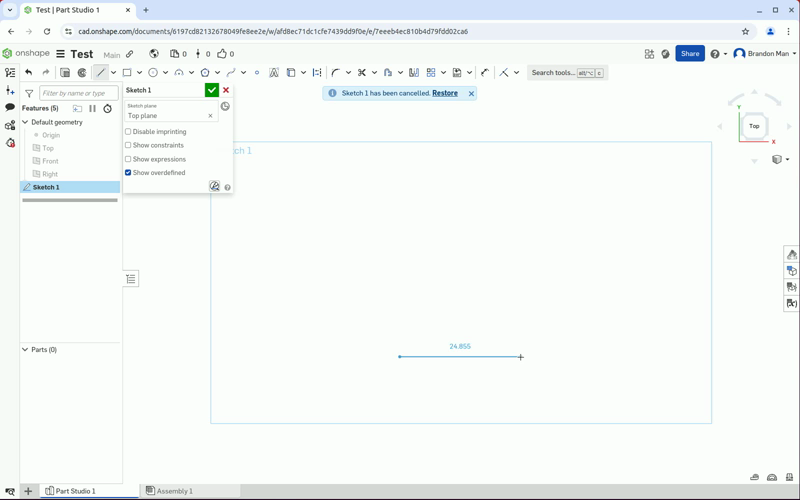
key_down(shift)
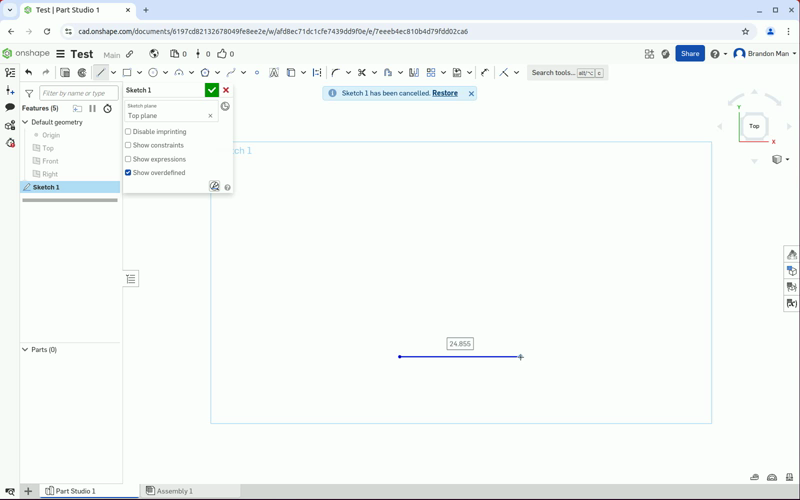
mouse_move(520, 209)
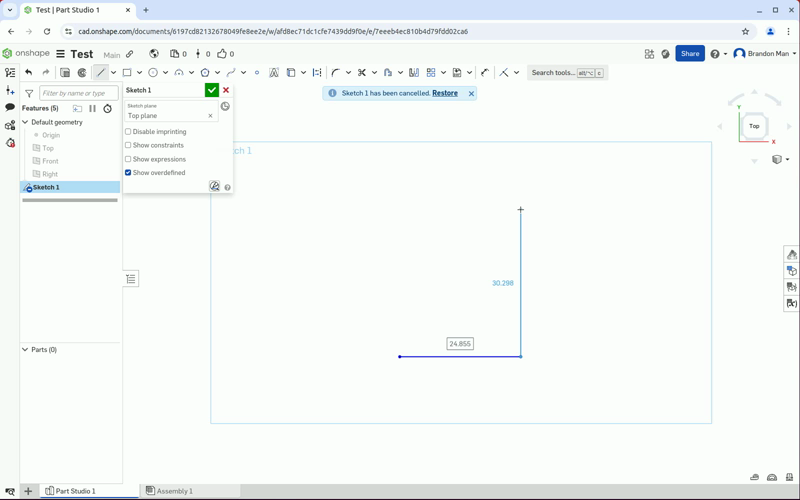
click(520, 209)
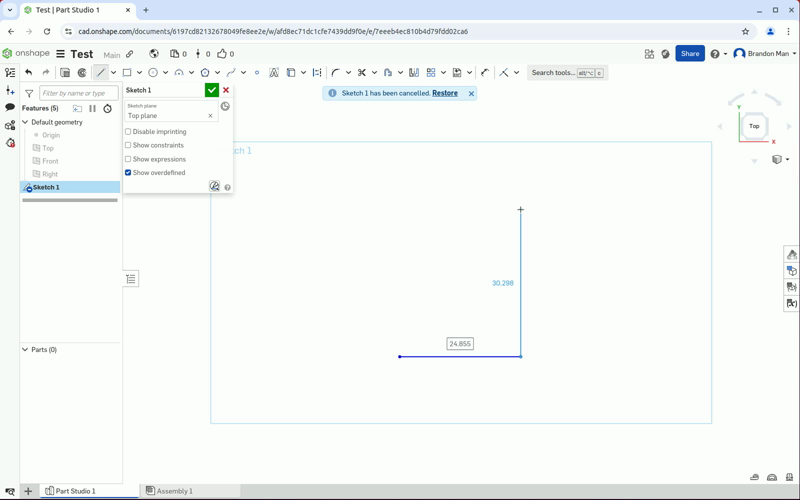
key_up(shift)
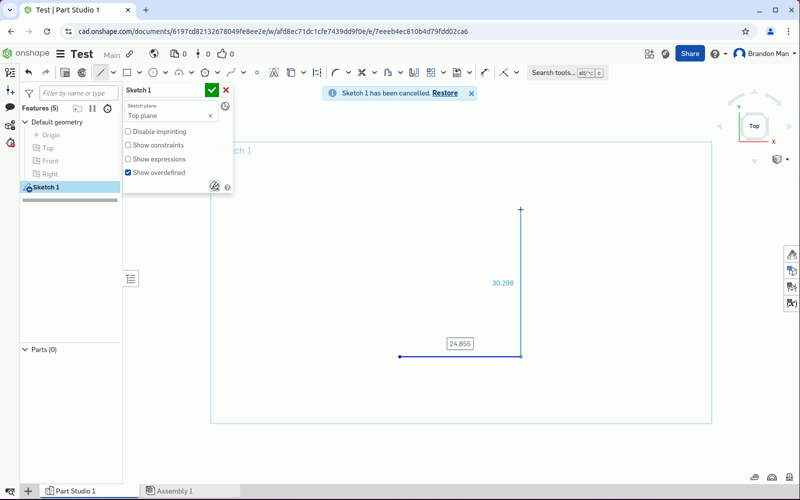
key_down(shift)
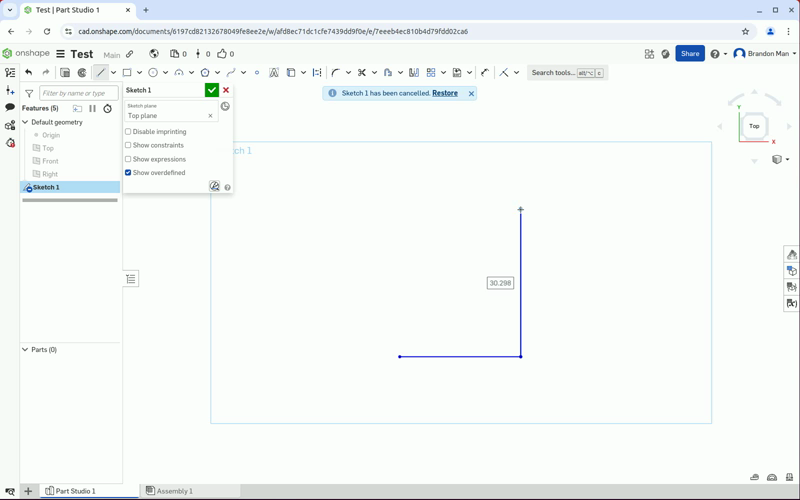
mouse_move(399, 209)
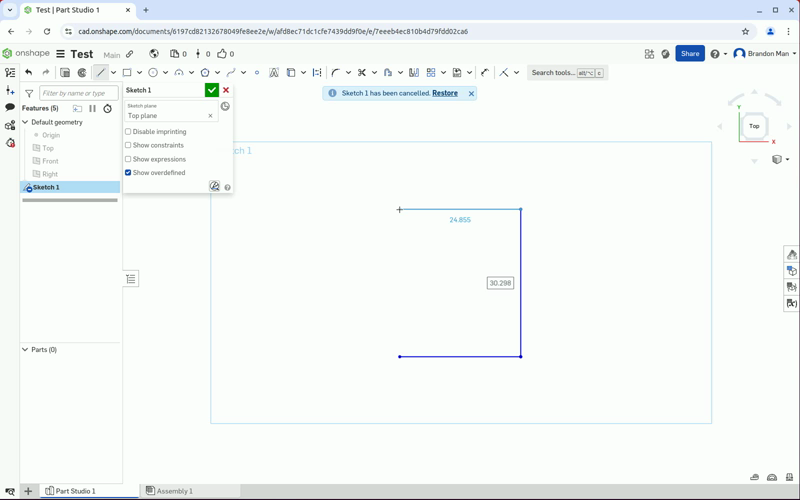
click(399, 209)
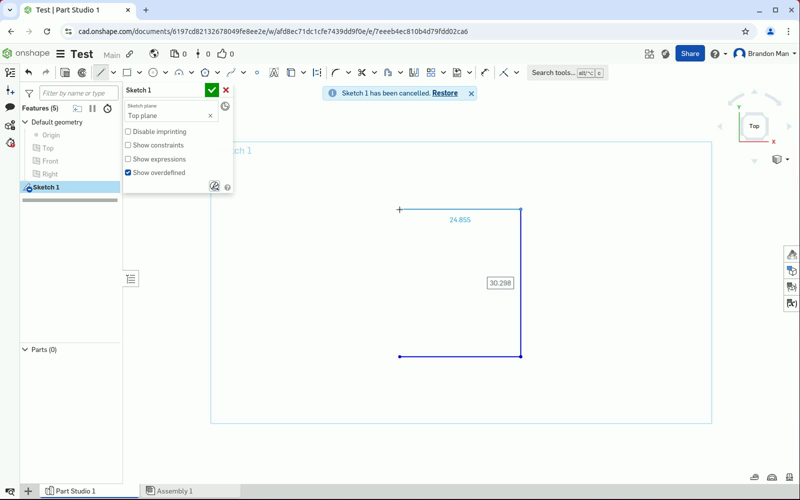
key_up(shift)
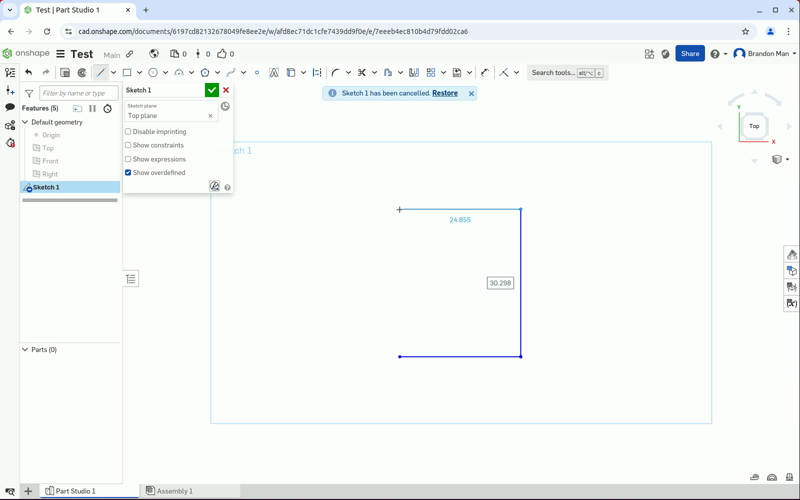
key_down(shift)
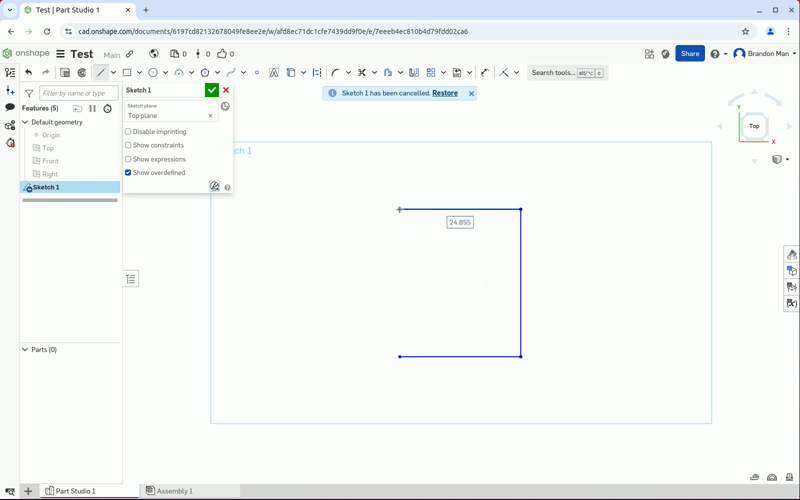
mouse_move(399, 356)
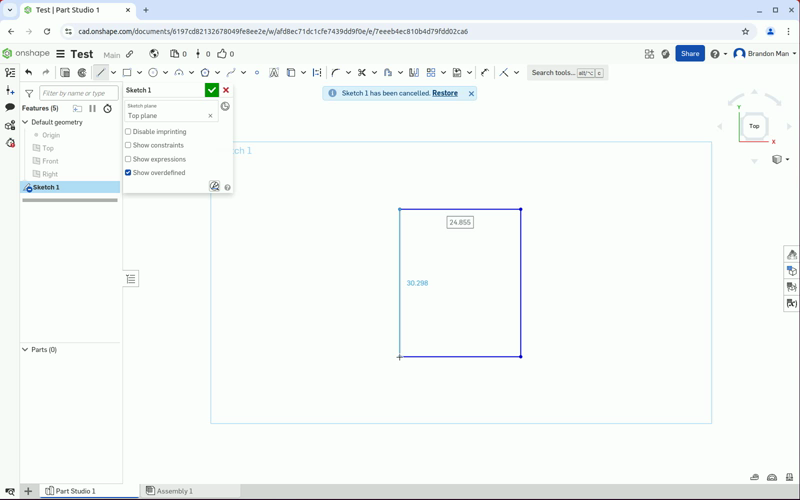
key_up(shift)
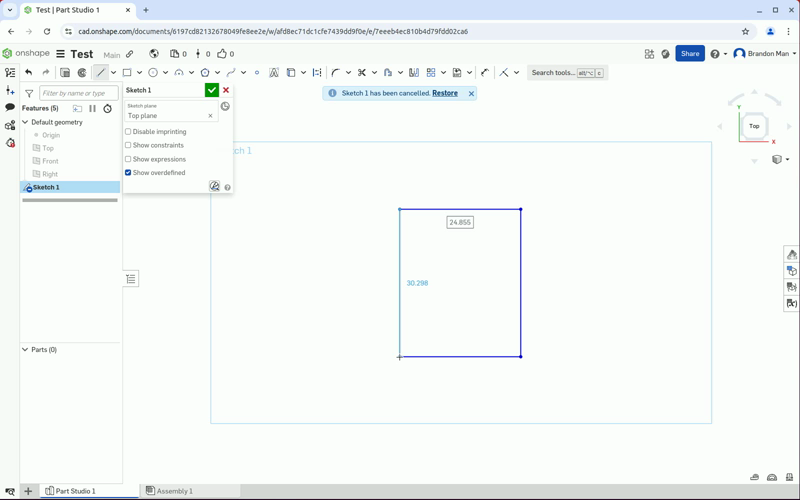
click(399, 356)
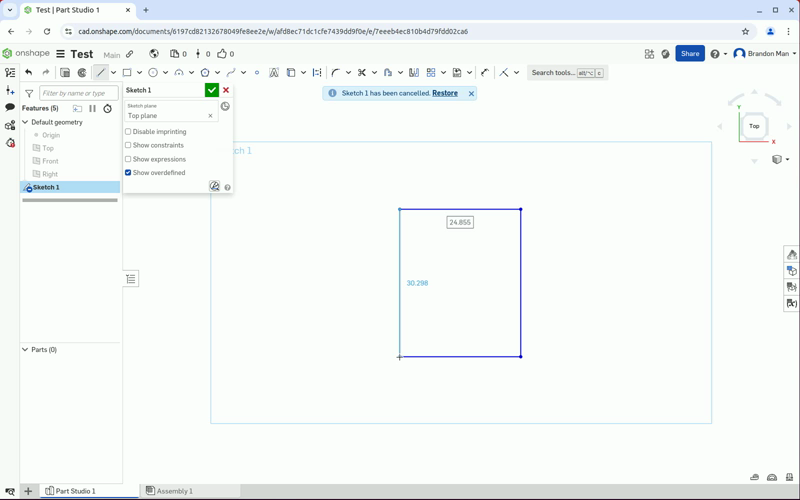
key(esc)
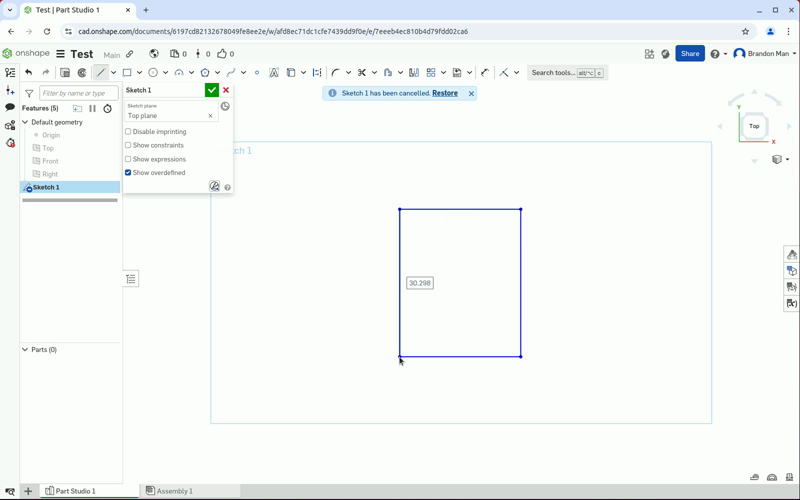
mouse_move(474, 317)
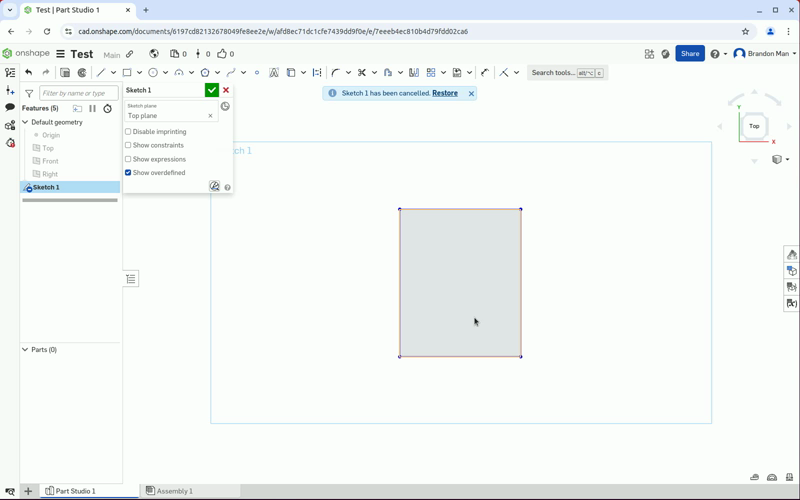
click(474, 317)
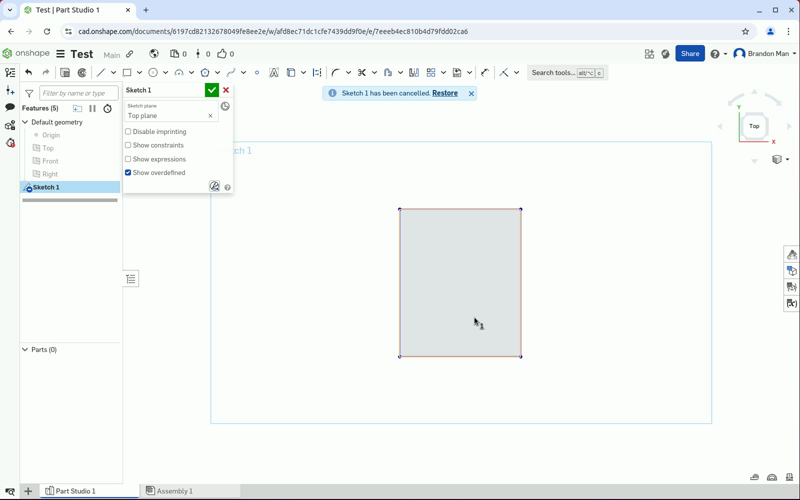
mouse_move(73, 352)
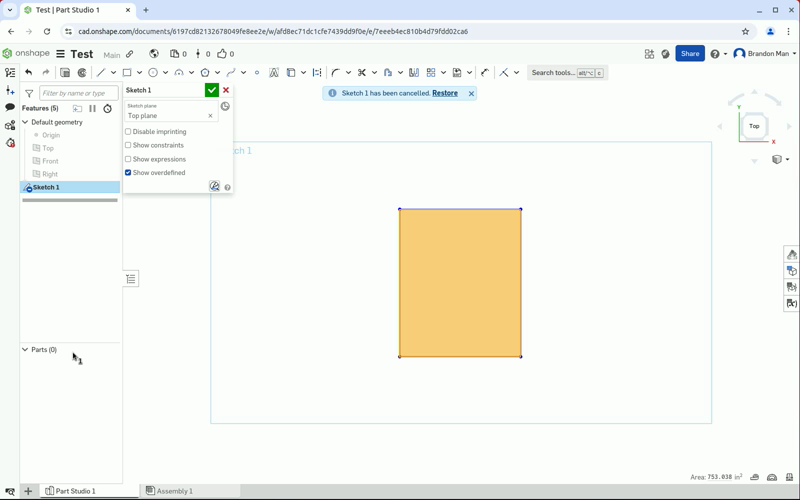
key(shift+y)
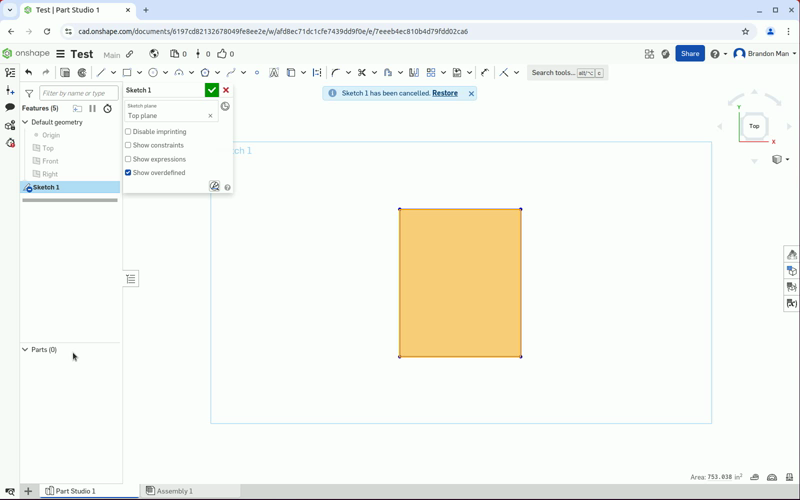
key(shift+e)
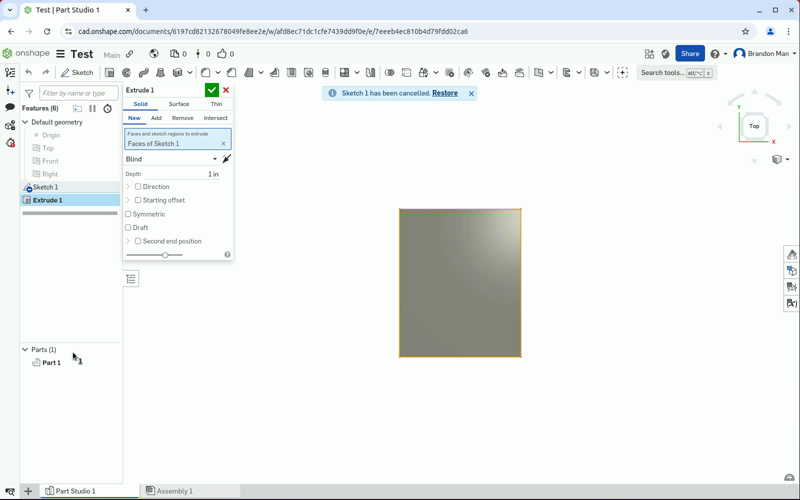
mouse_move(143, 106)
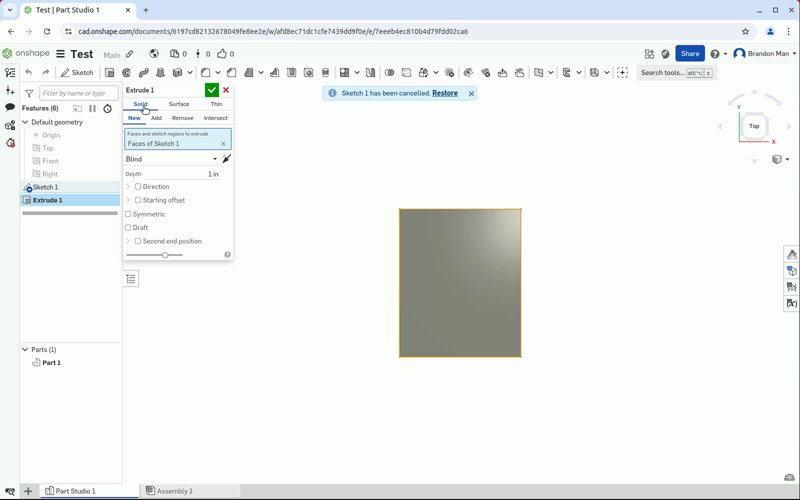
click(143, 106)
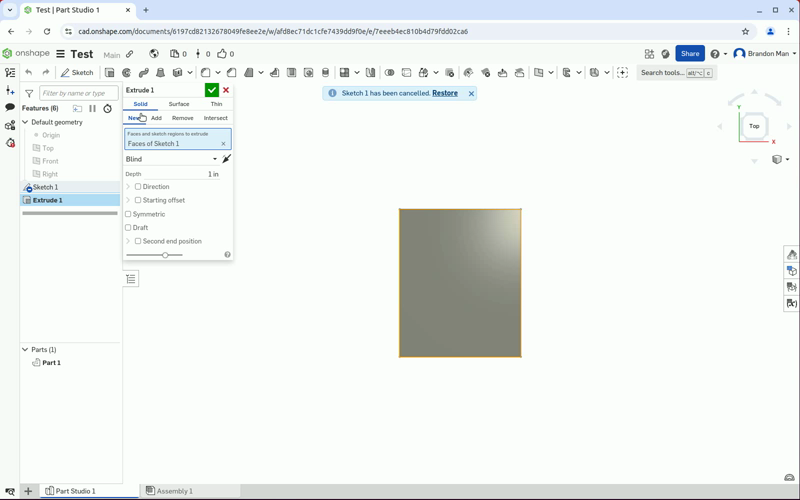
mouse_move(137, 120)
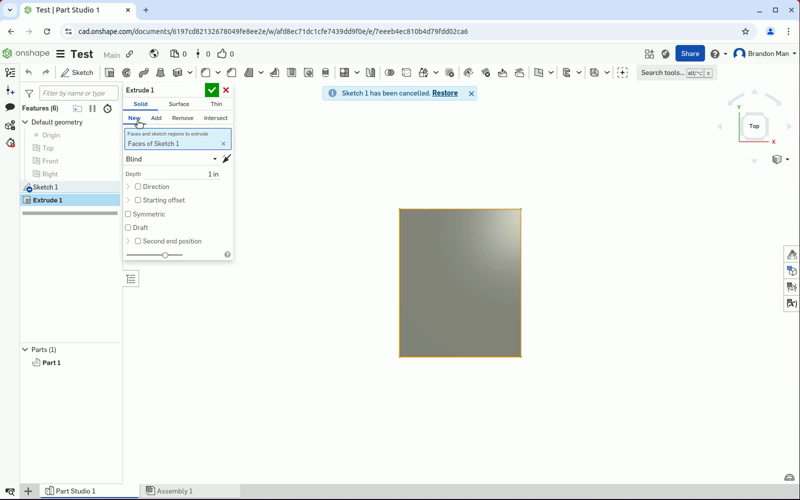
click(137, 120)
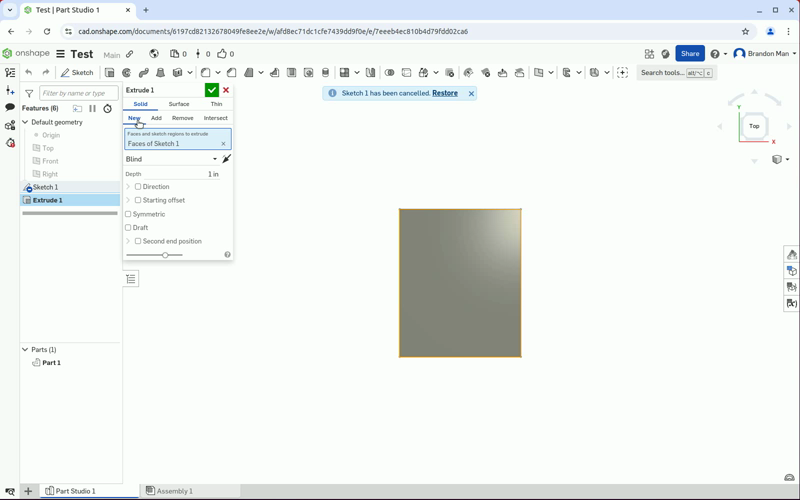
key(tab, 4)
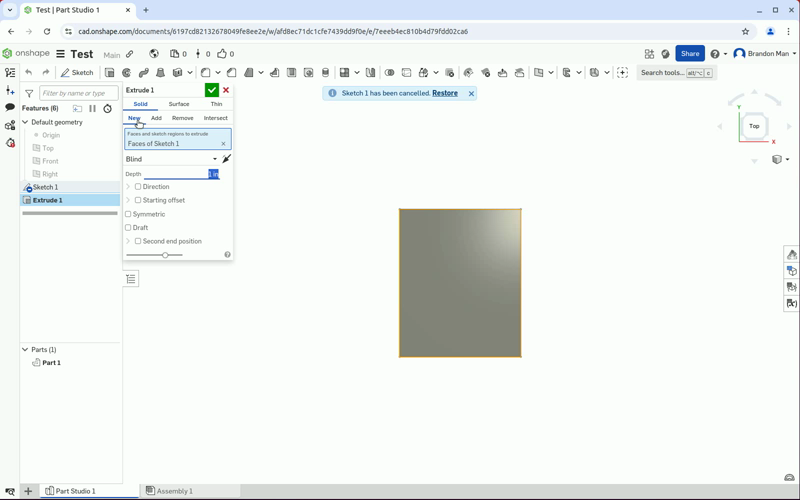
text(17.813)
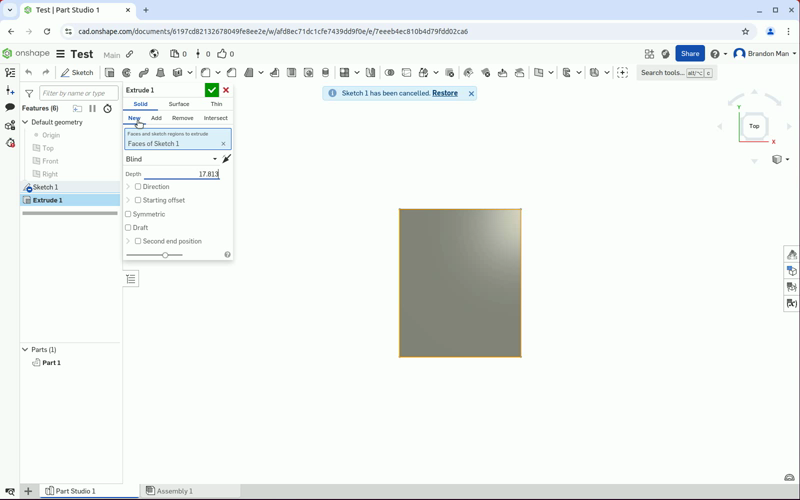
key(enter)
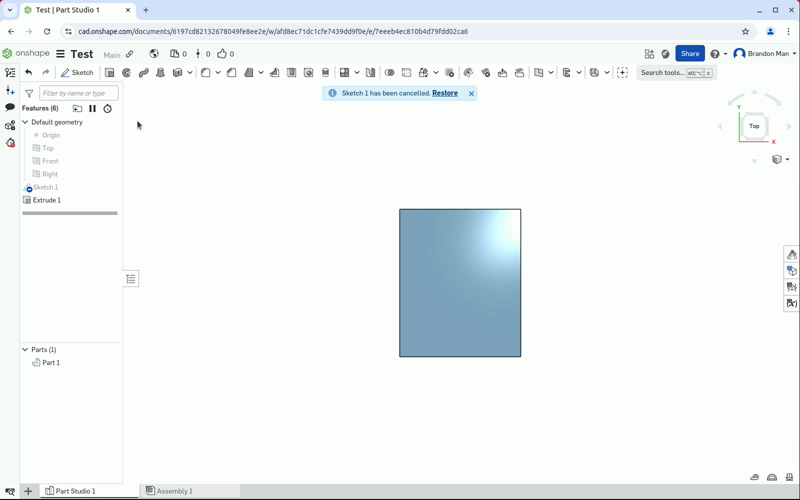
key(shift+h)
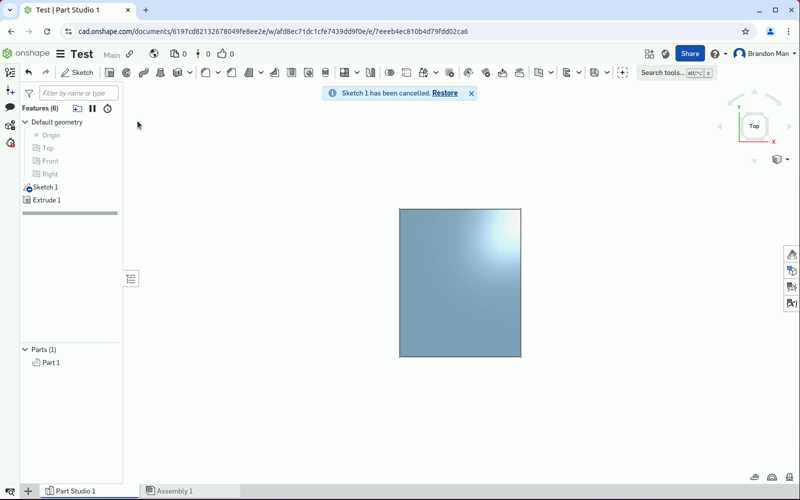
key(shift+h)
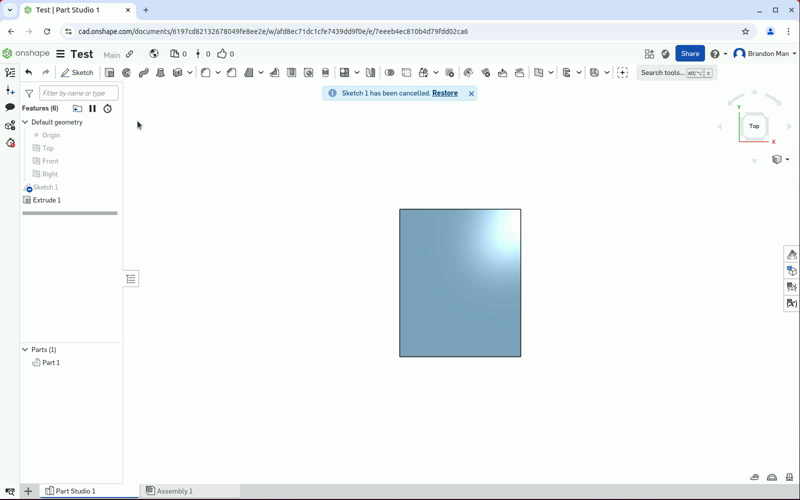
mouse_move(73, 189)
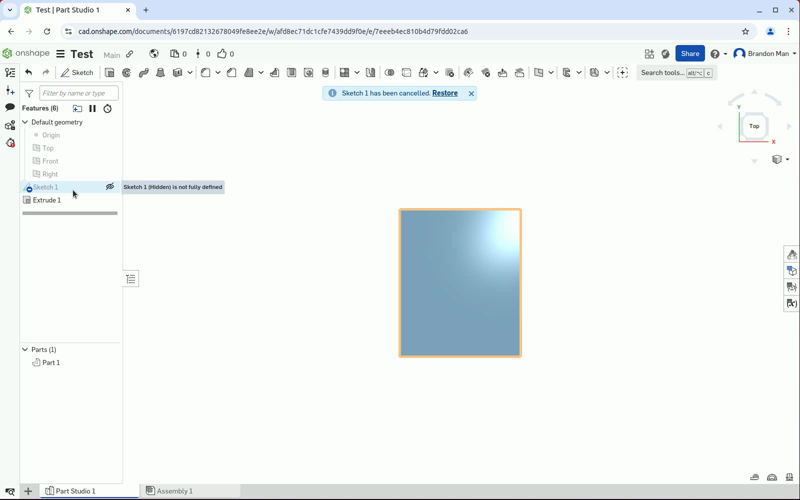
click(73, 189)
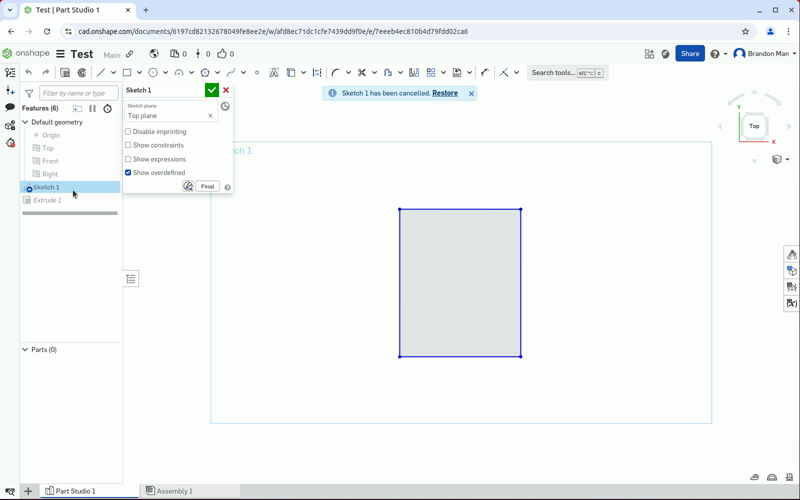
mouse_move(229, 92)
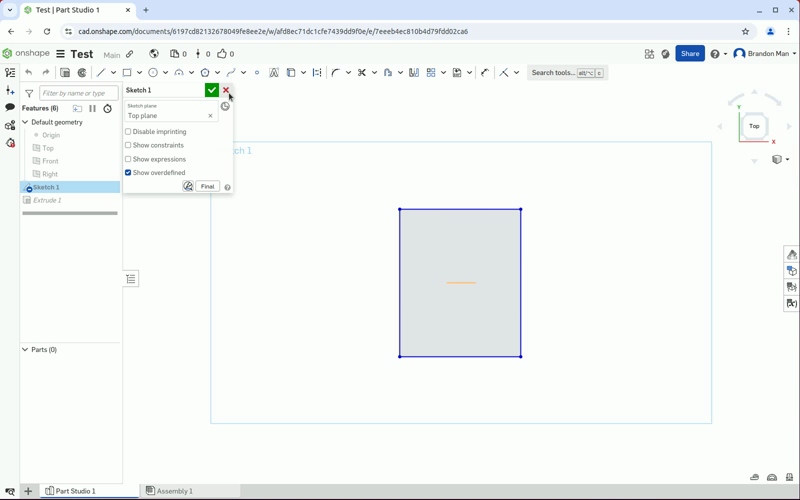
click(229, 92)
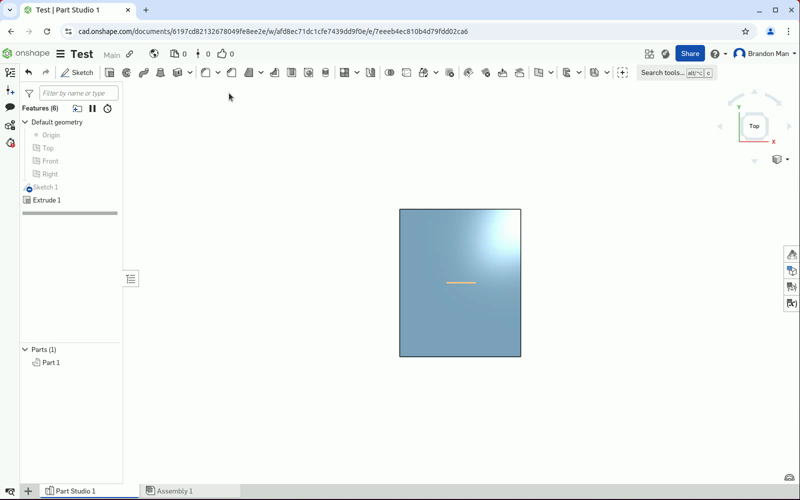
mouse_move(541, 75)
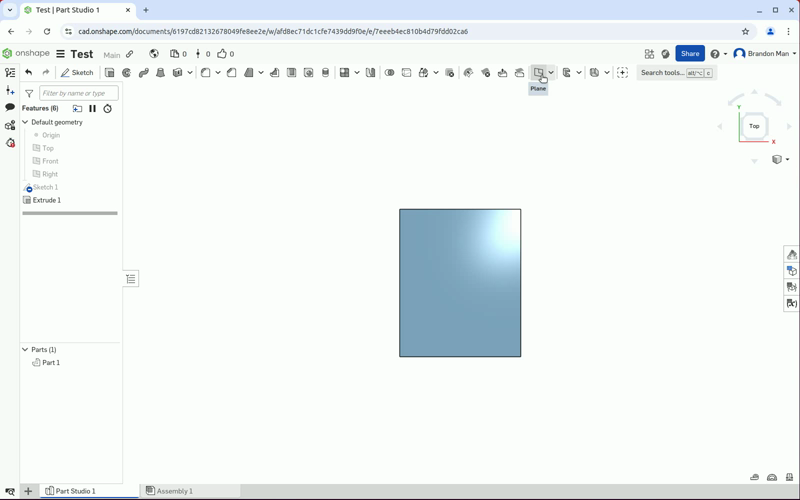
click(541, 75)
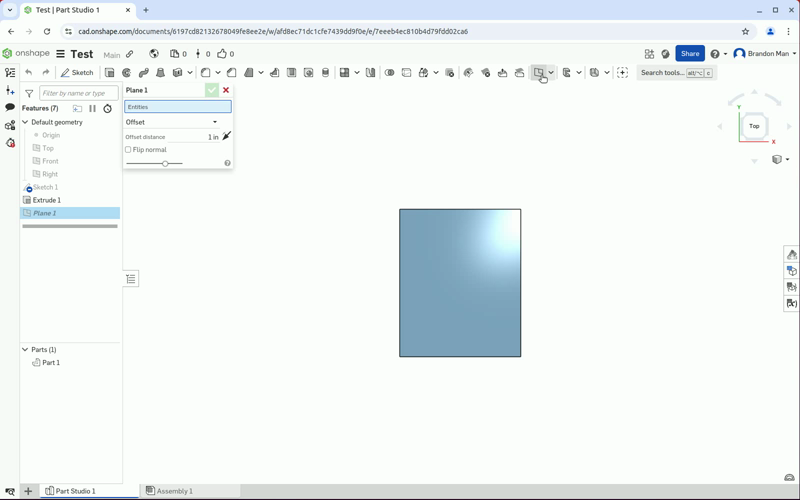
mouse_move(73, 150)
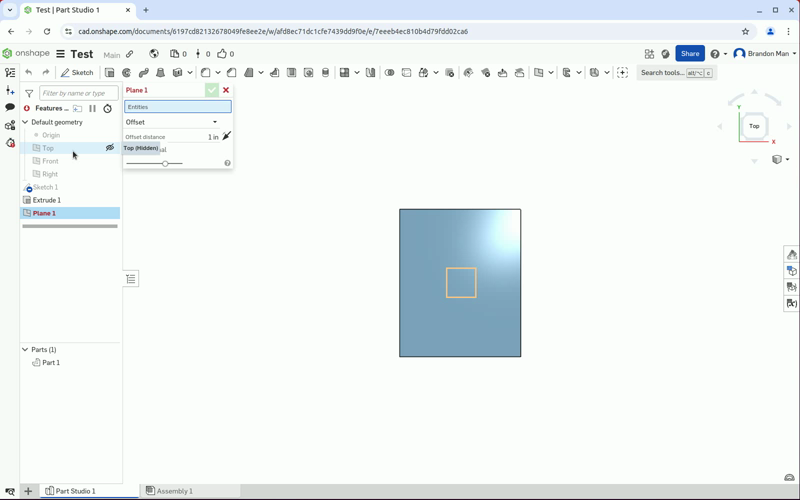
click(73, 150)
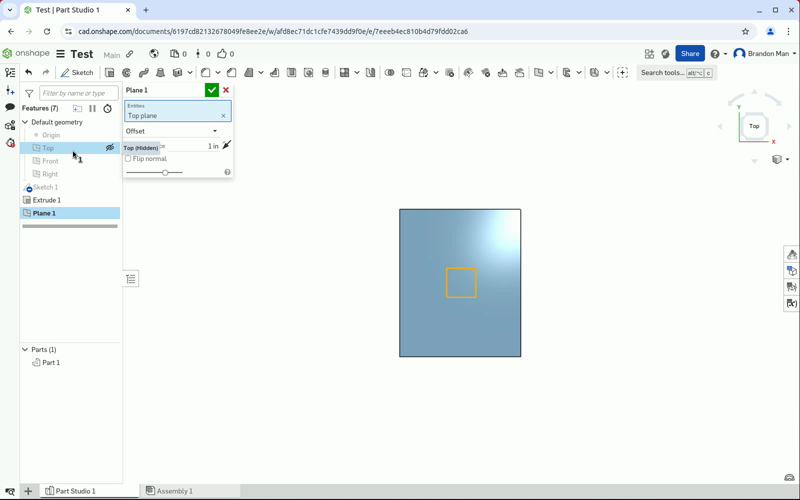
key(tab, 2)
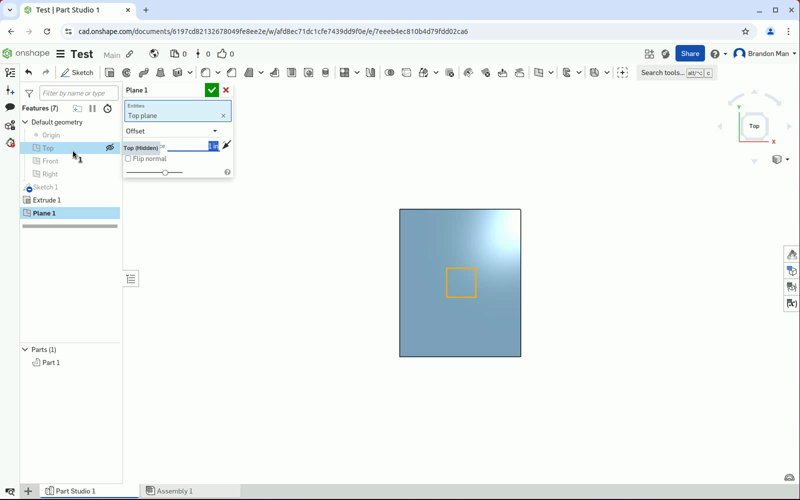
text(17.809)
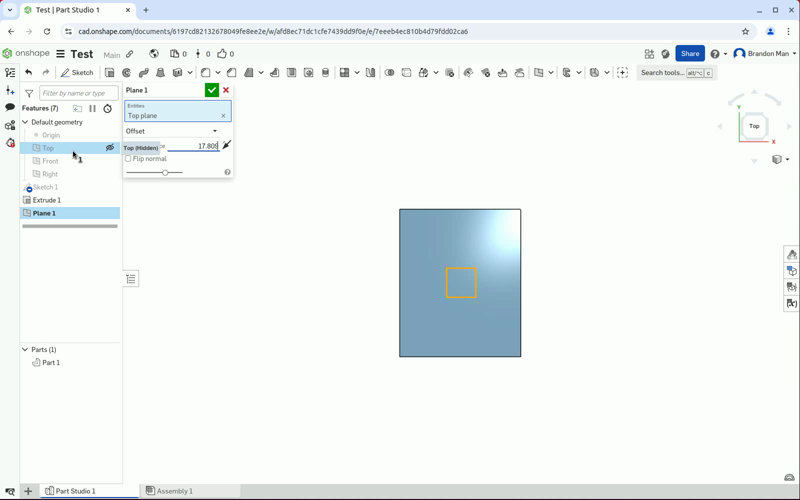
key(enter, 2)
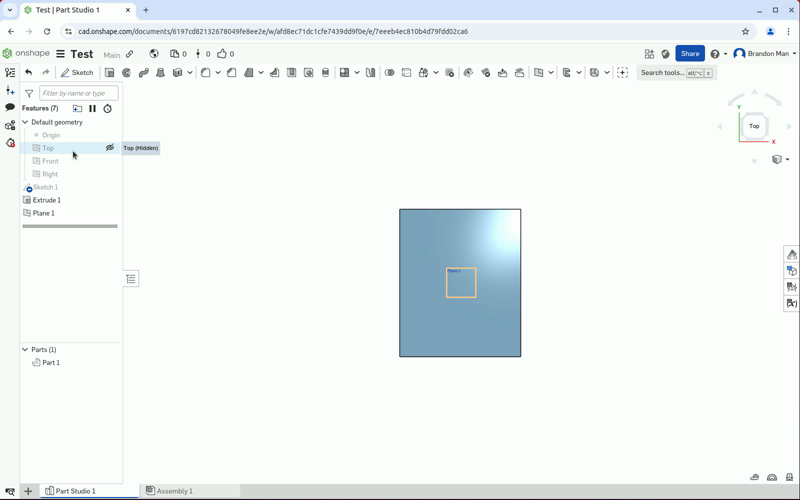
key(shift+s)
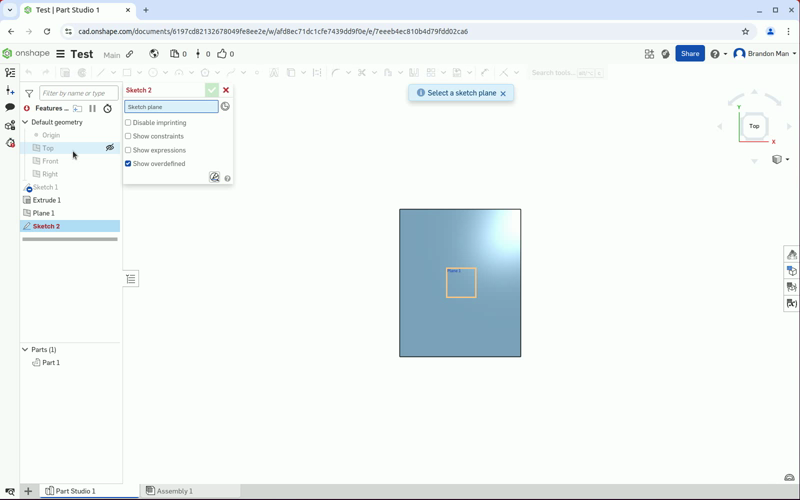
mouse_move(73, 215)
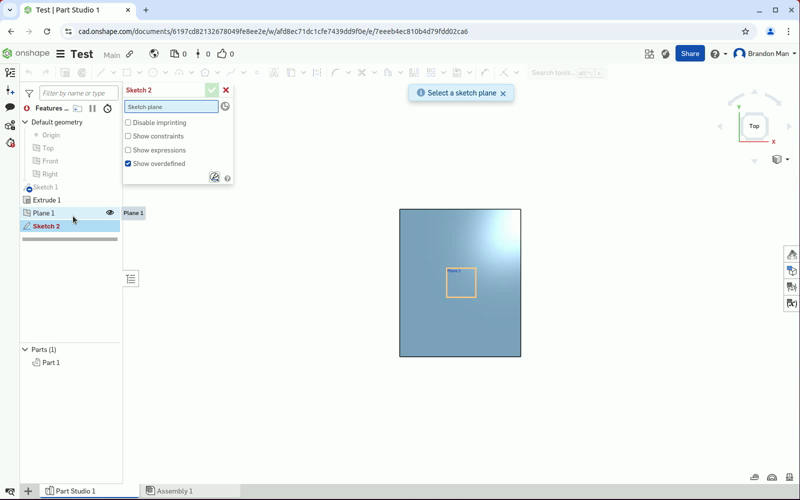
click(73, 215)
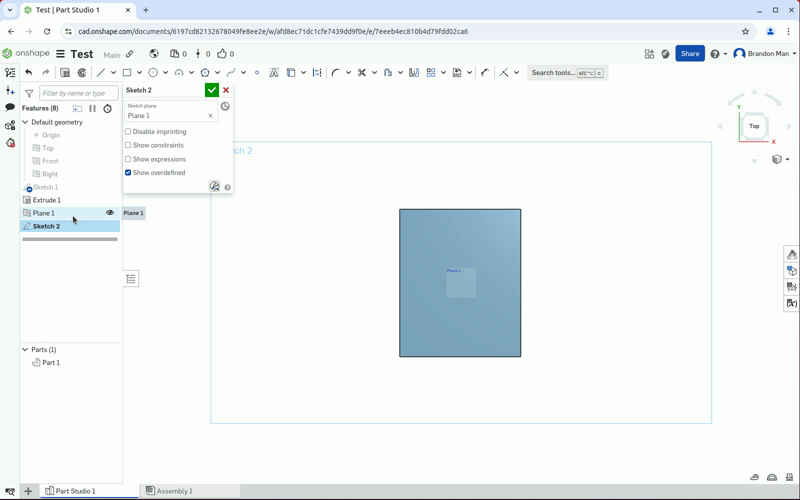
mouse_move(73, 352)
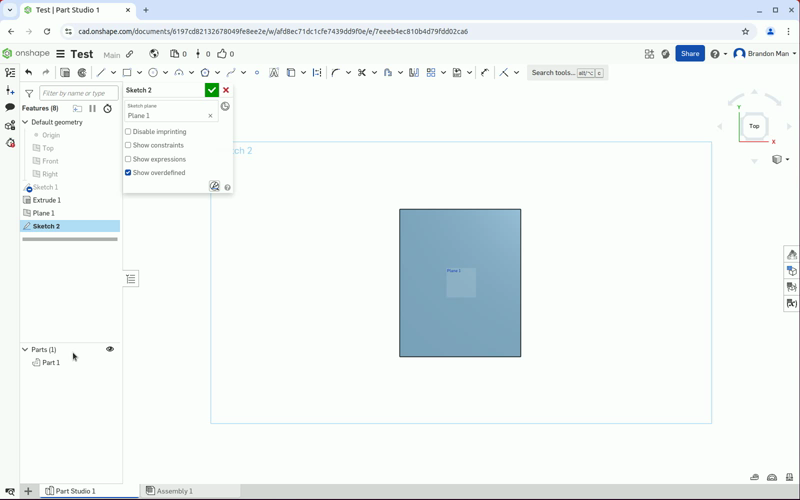
key(y)
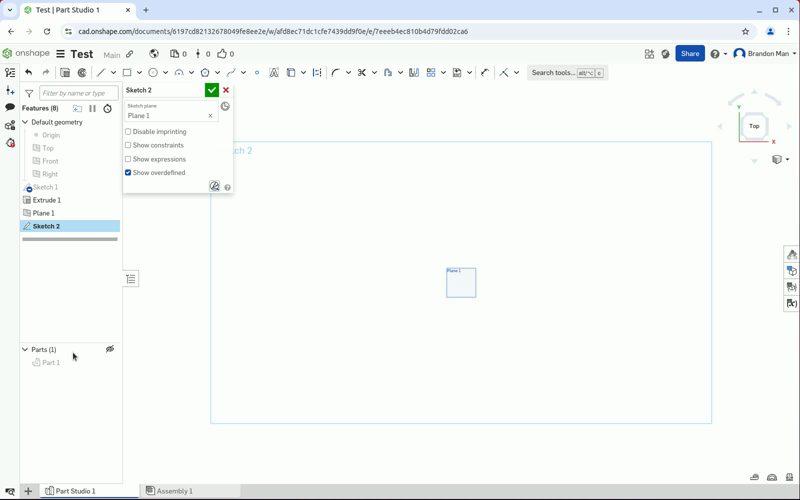
key(c)
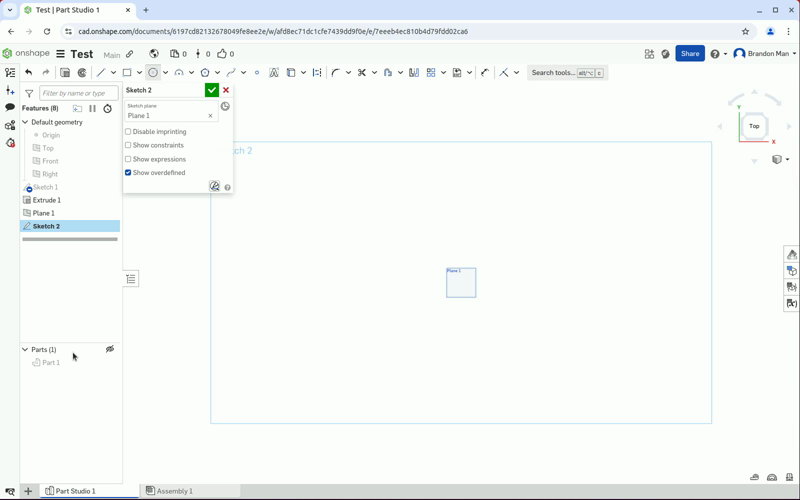
key_down(shift)
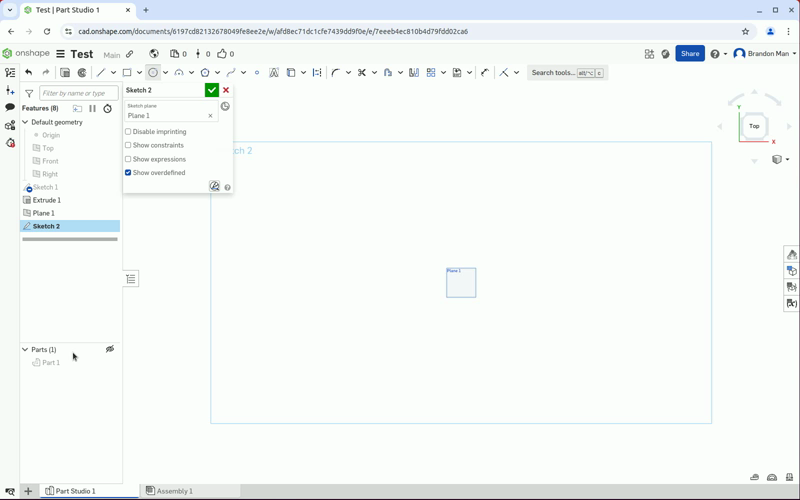
mouse_move(461, 282)
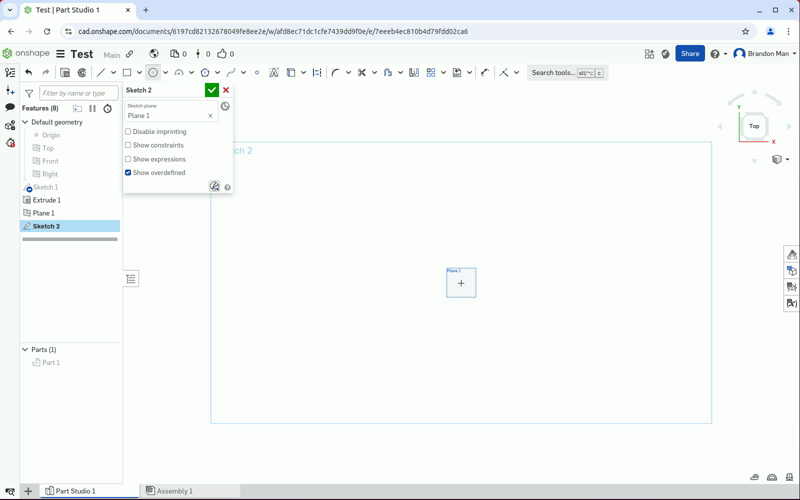
click(461, 282)
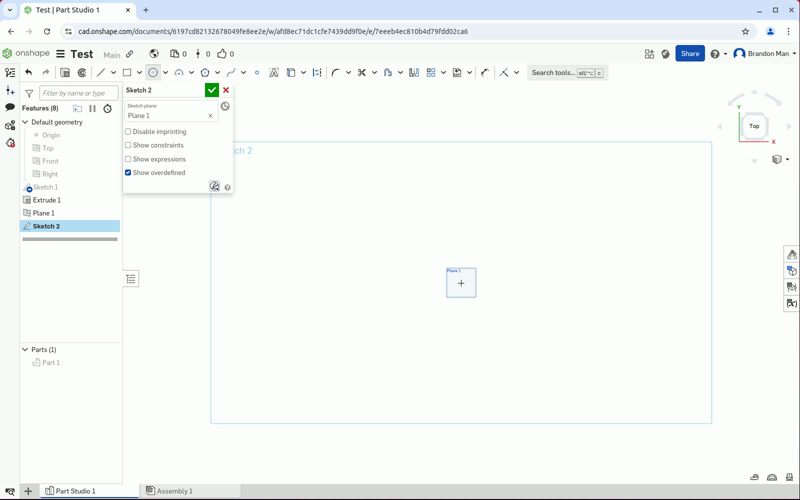
key_up(shift)
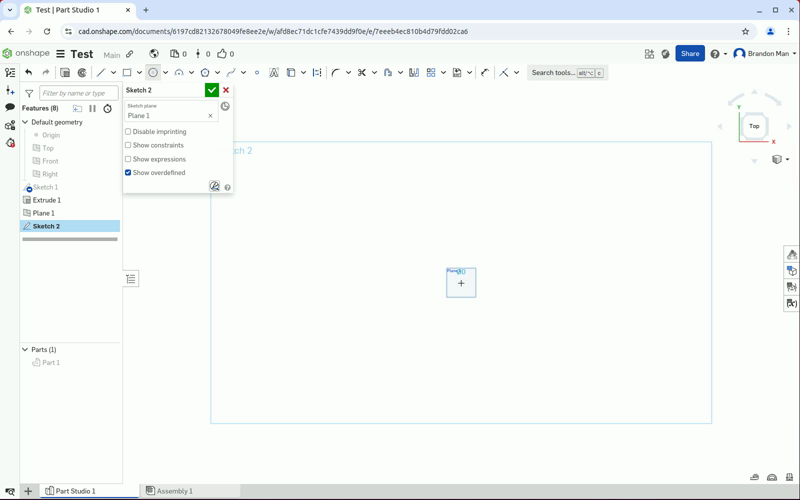
mouse_move(508, 282)
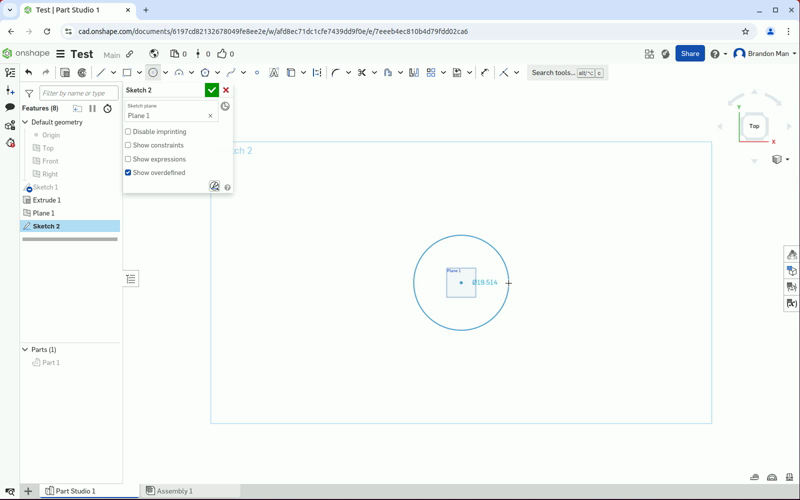
click(508, 282)
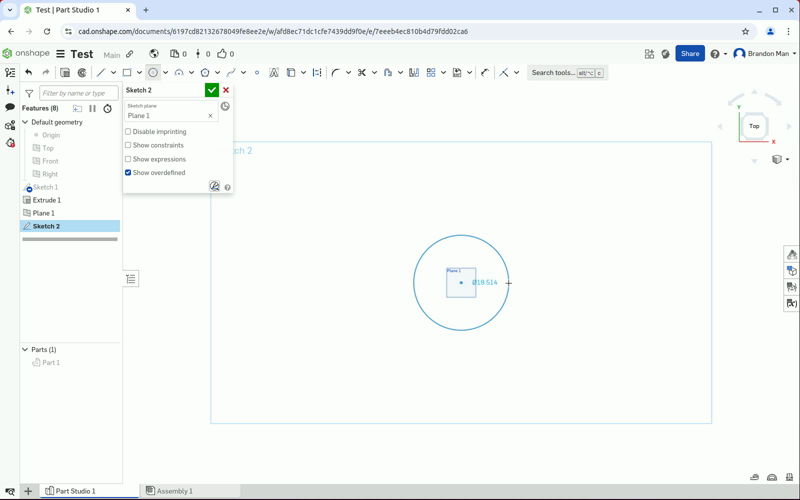
key(esc)
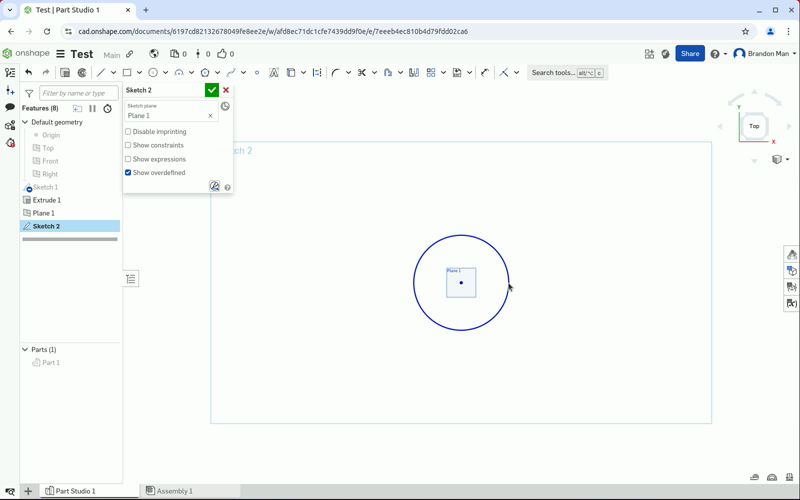
mouse_move(439, 283)
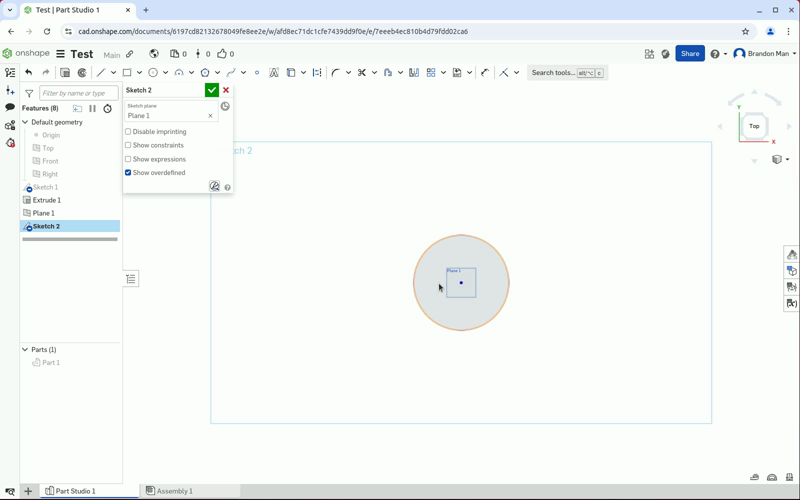
click(439, 283)
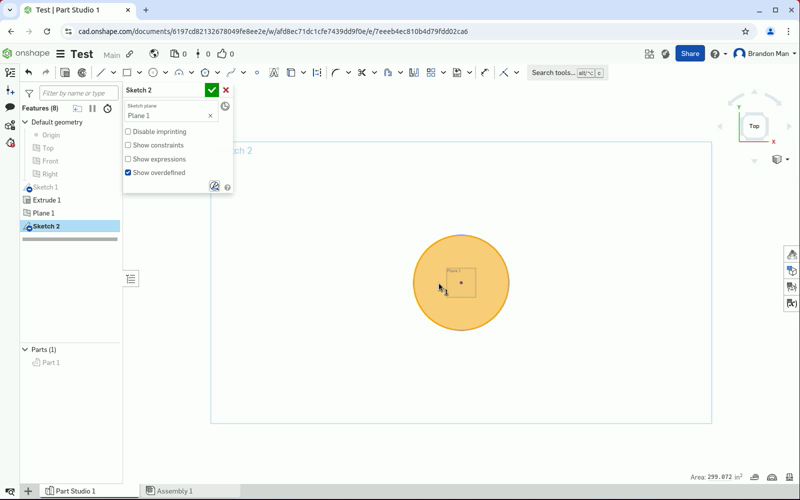
mouse_move(73, 352)
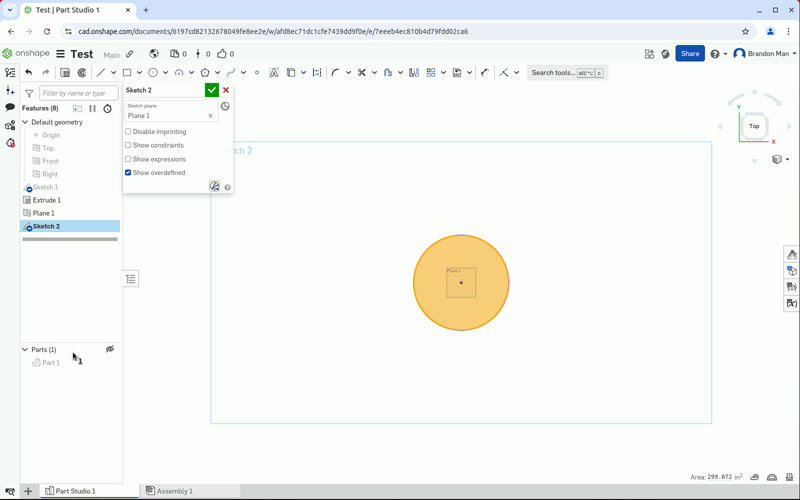
key(shift+y)
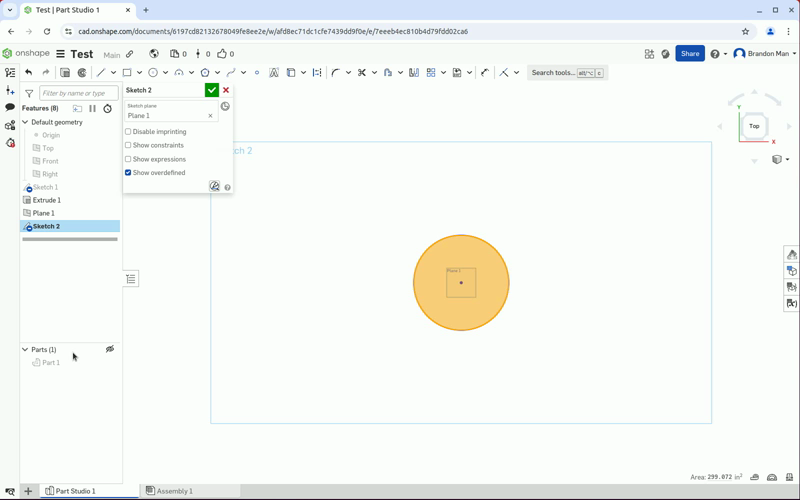
key(shift+e)
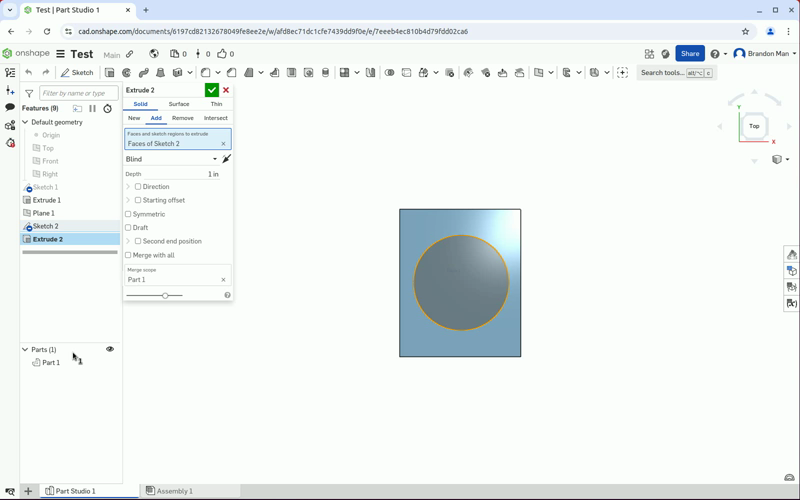
mouse_move(143, 106)
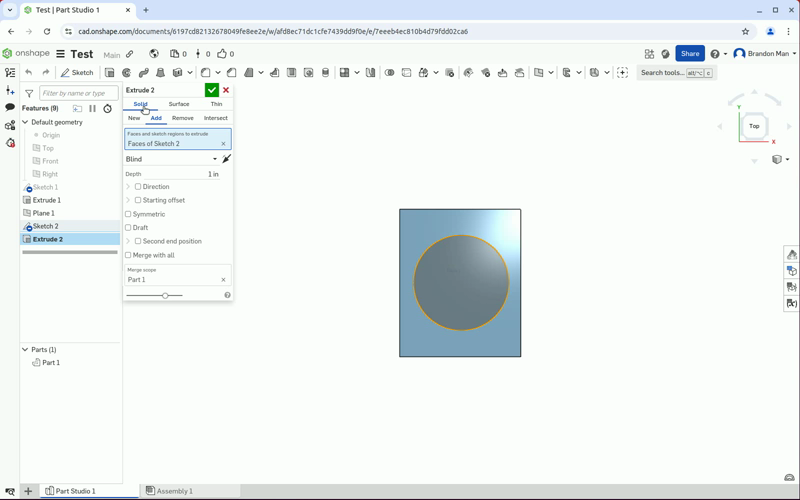
click(143, 106)
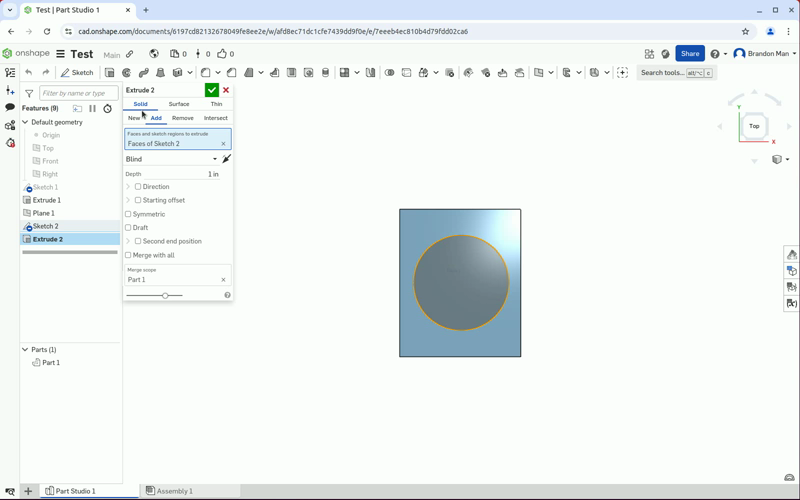
mouse_move(137, 120)
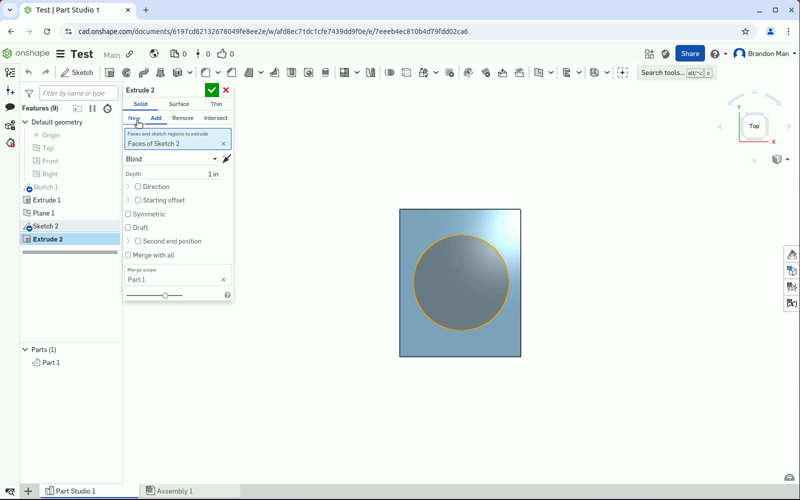
click(137, 120)
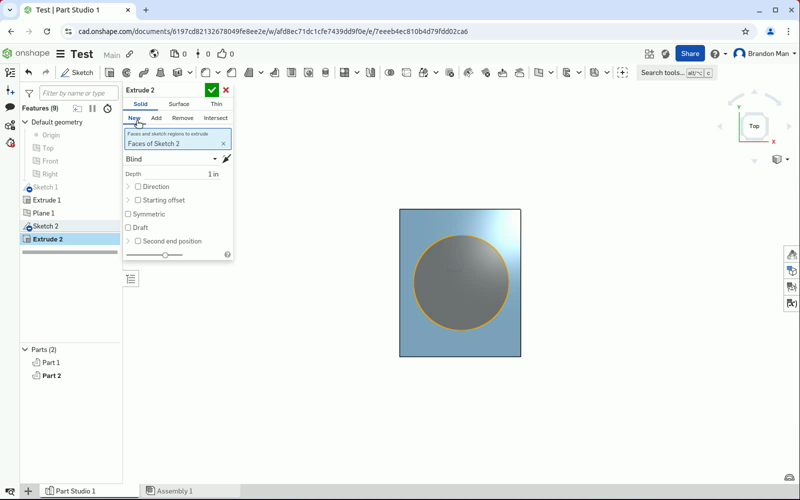
key(tab, 4)
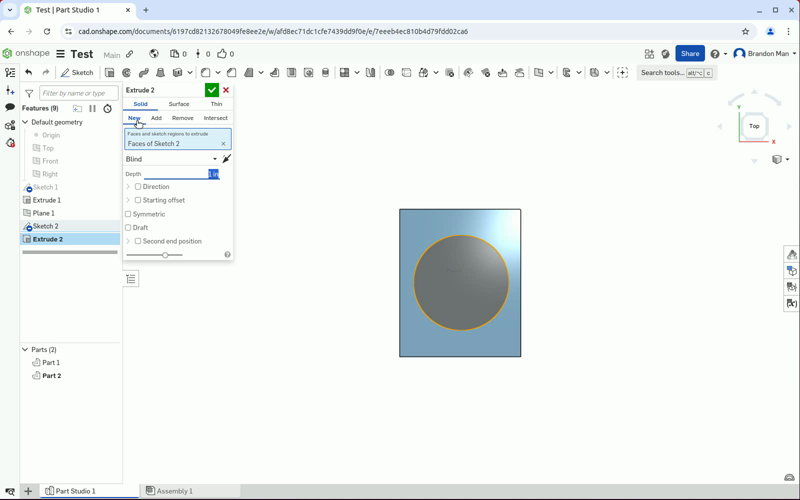
text(5.296)
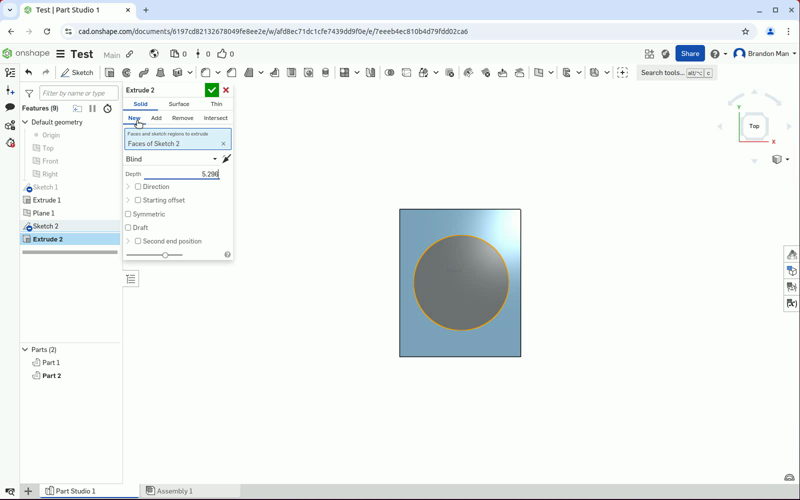
key(enter)
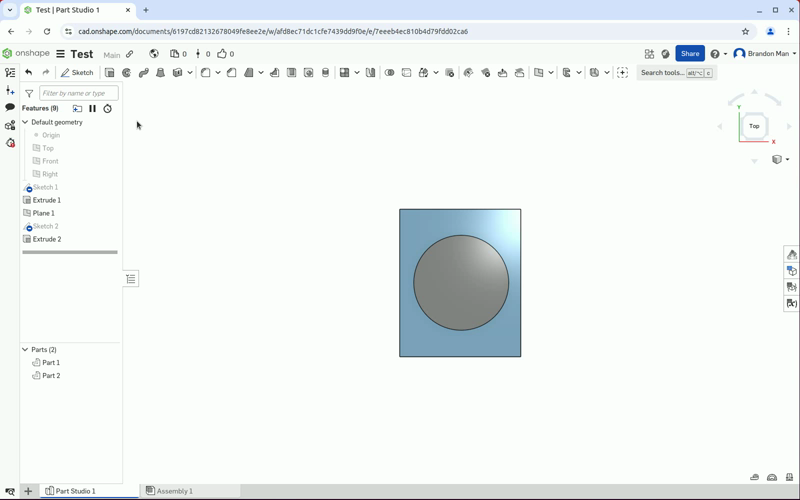
key(shift+h)
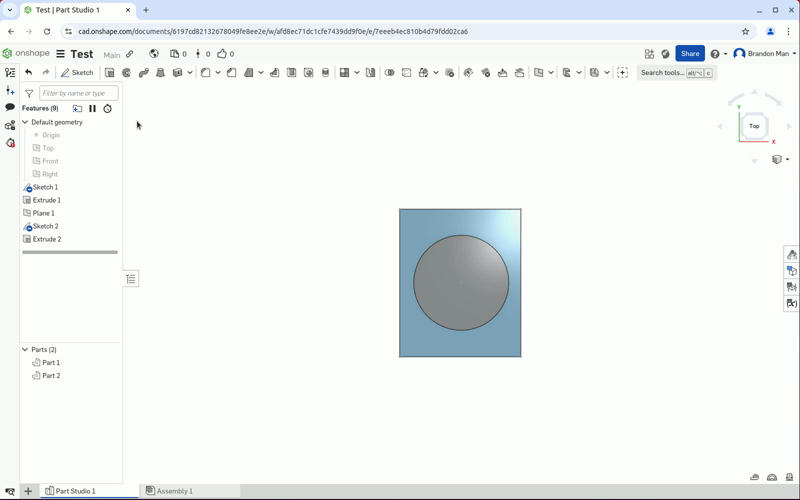
key(shift+h)
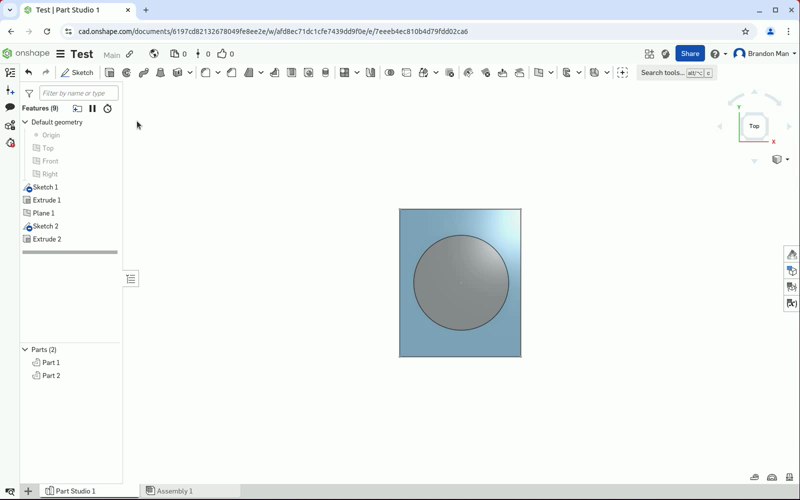
key(shift+7)
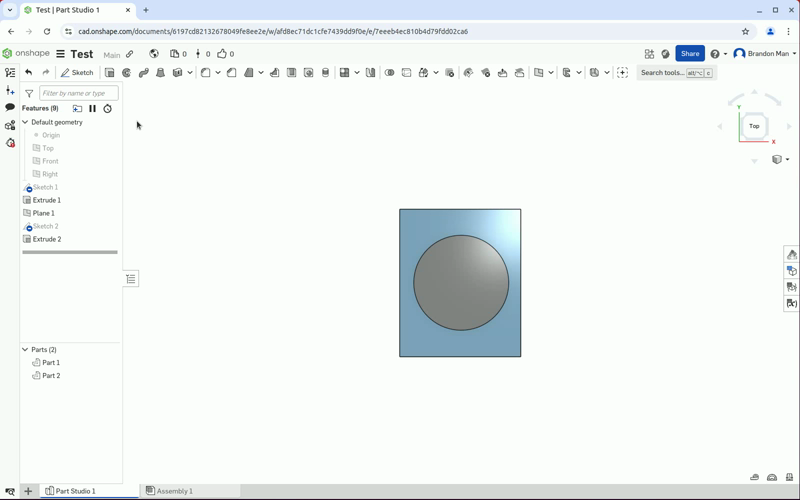
key(up, 3)
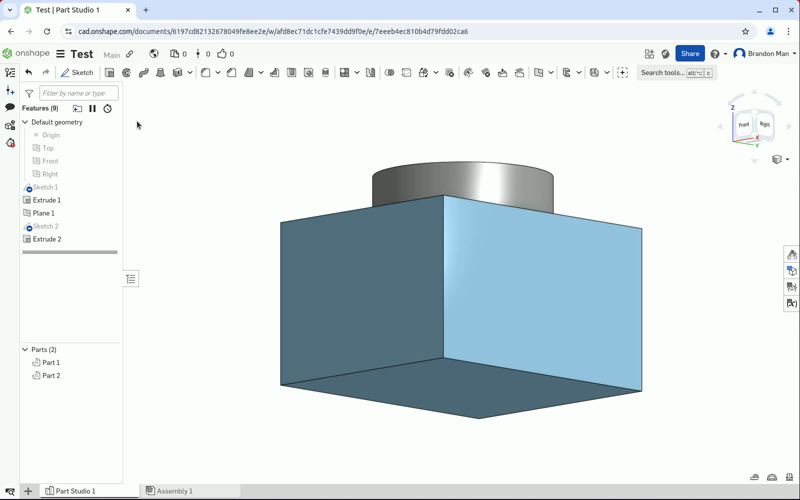
key(left, 3)
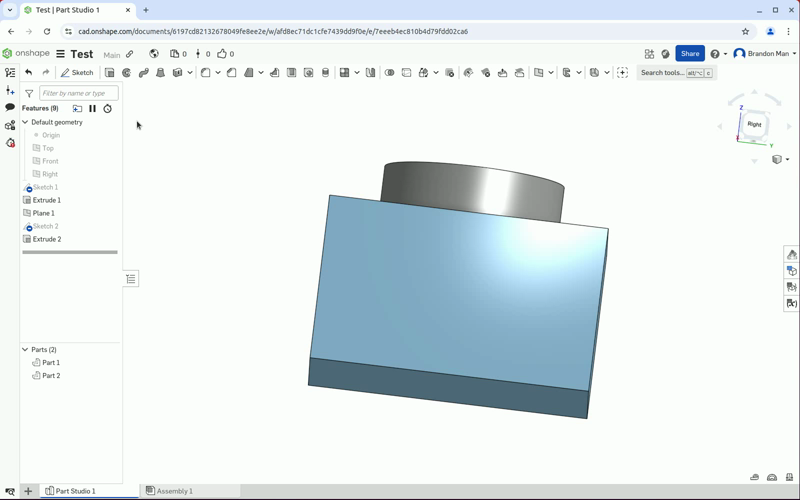
key(right, 3)
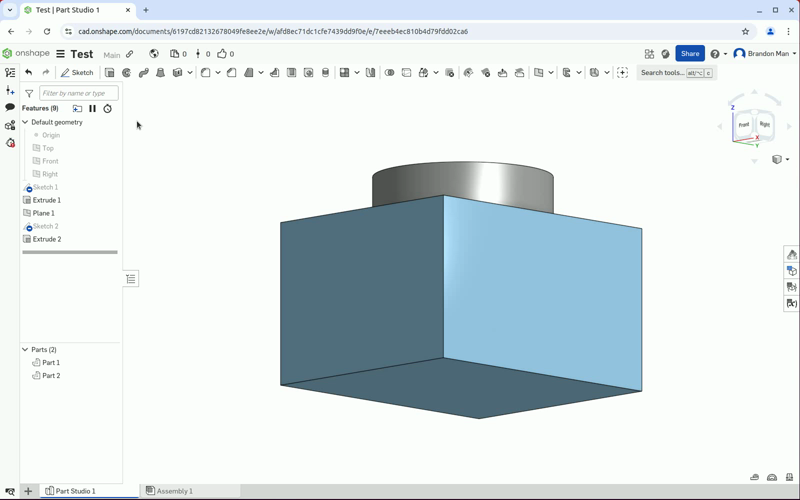
key(down, 3)
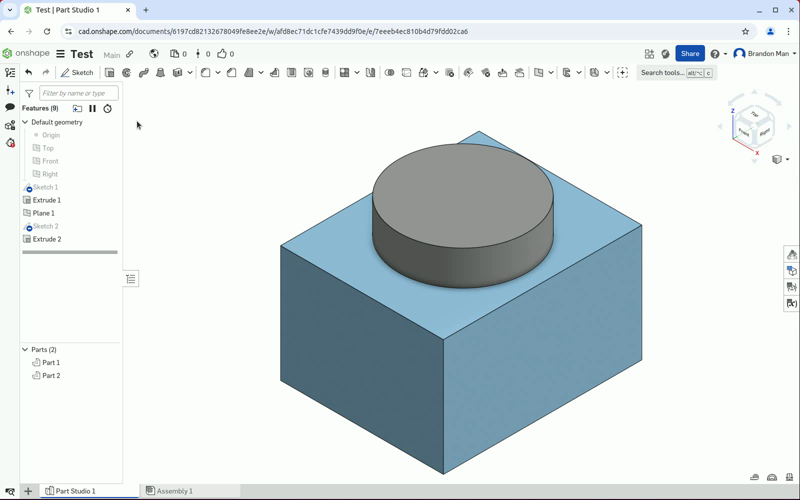
mouse_move(73, 189)
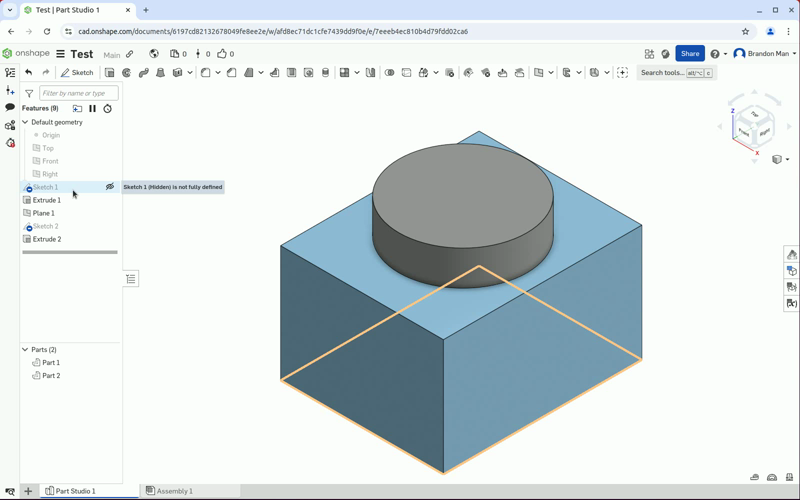
click(73, 189)